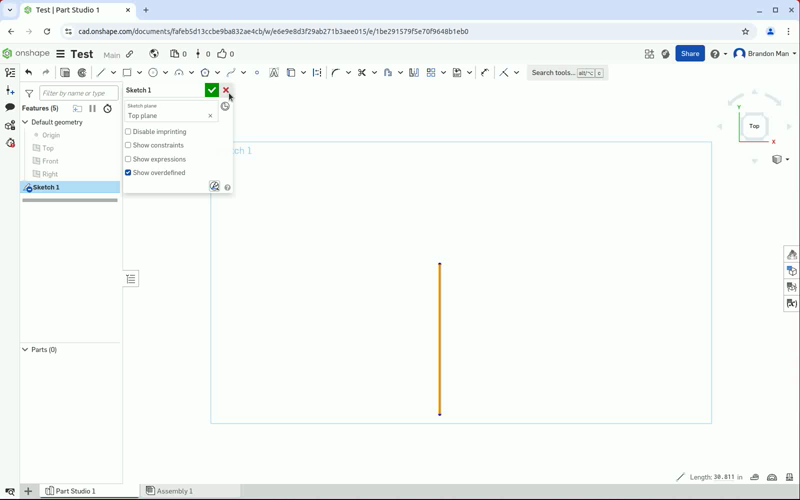
key(shift+h)
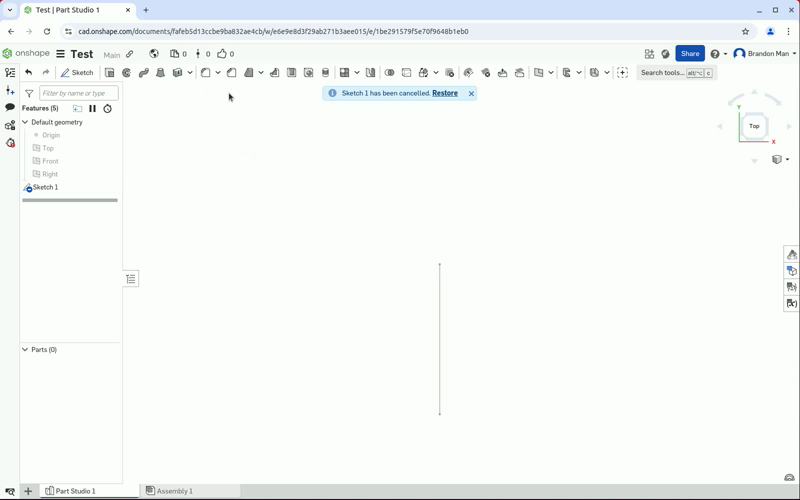
key(shift+s)
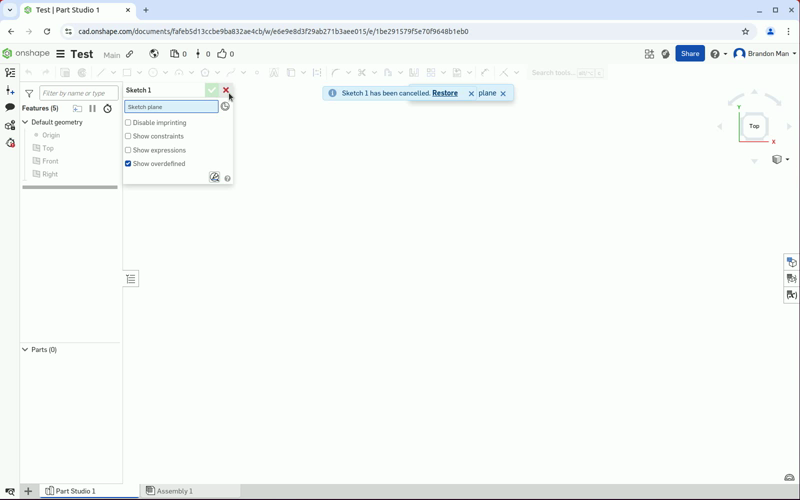
mouse_move(73, 150)
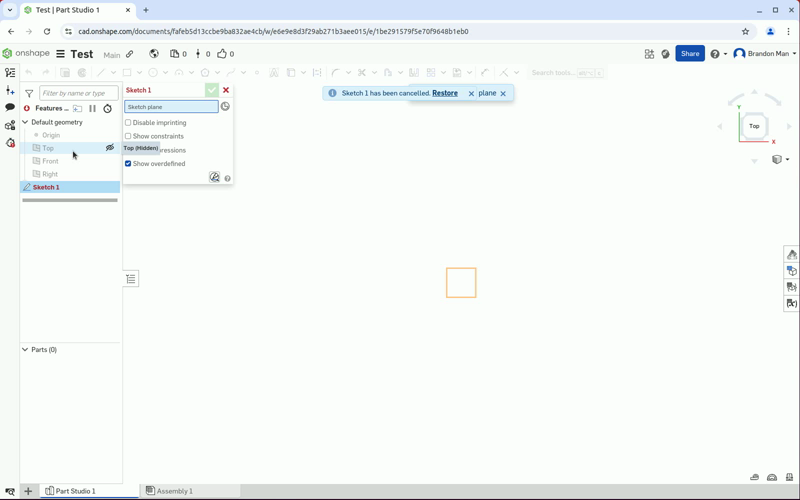
click(73, 150)
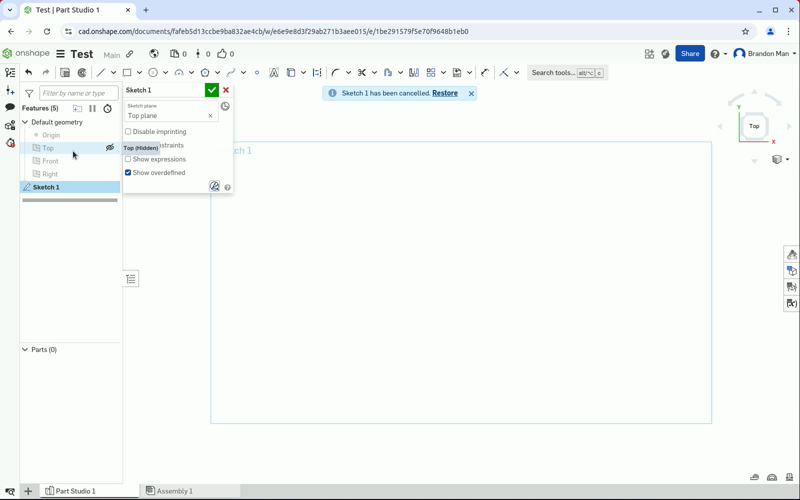
mouse_move(73, 352)
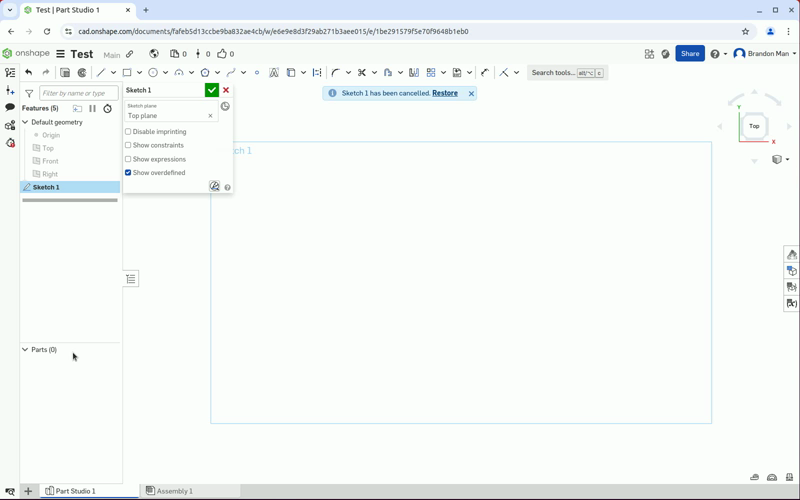
key(y)
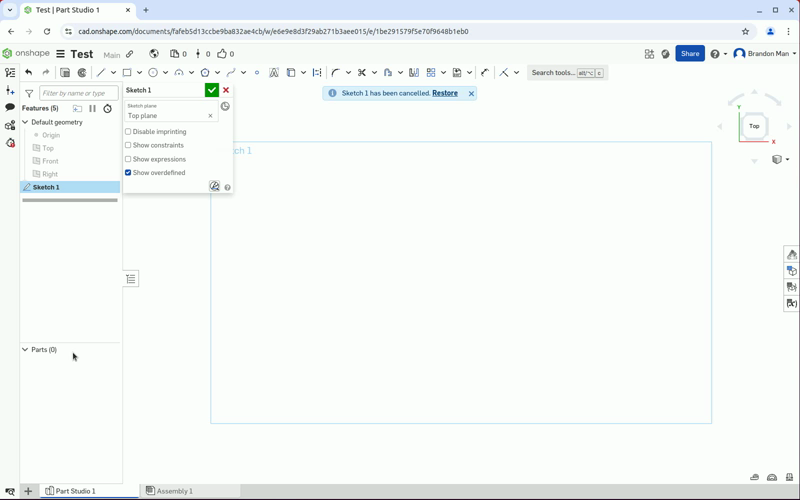
key(c)
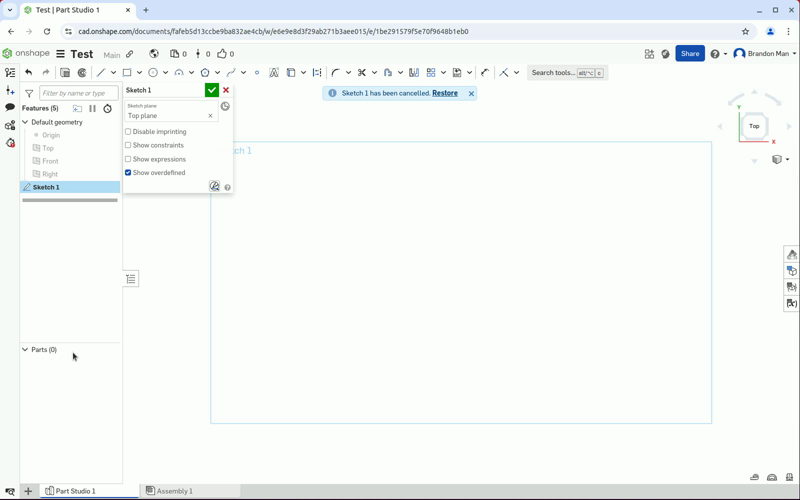
key_down(shift)
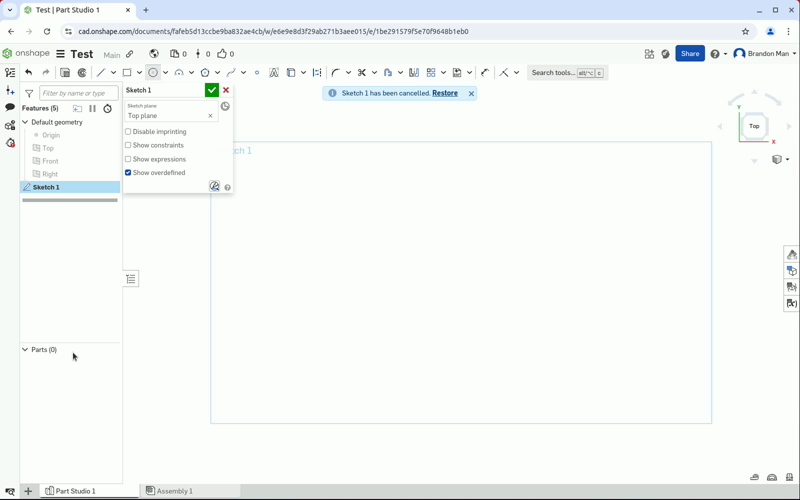
mouse_move(460, 282)
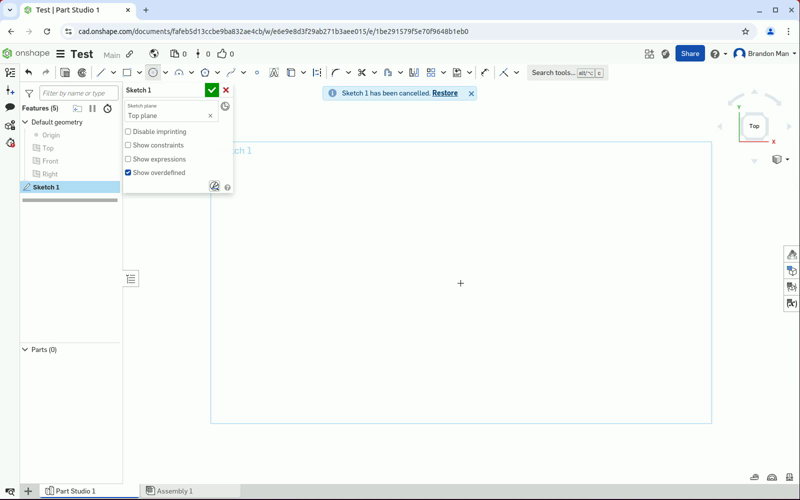
click(460, 282)
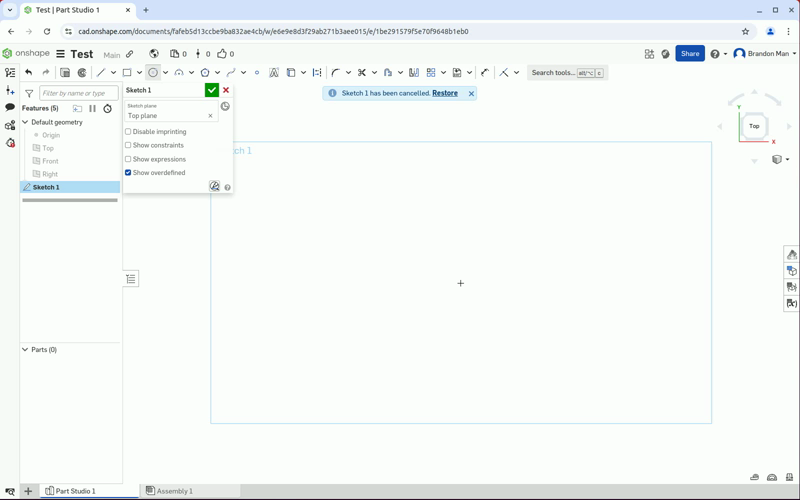
key_up(shift)
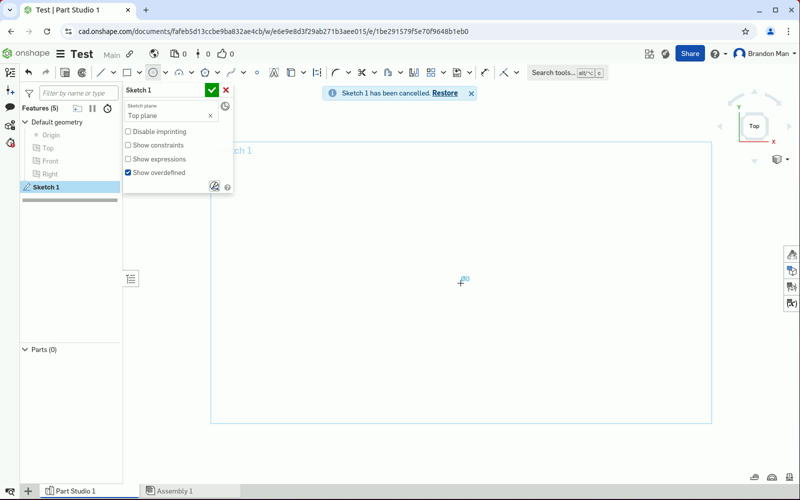
mouse_move(533, 282)
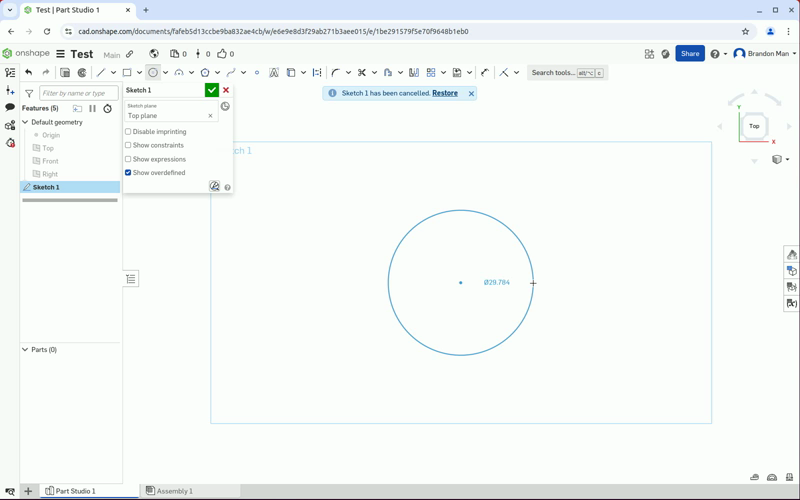
click(533, 282)
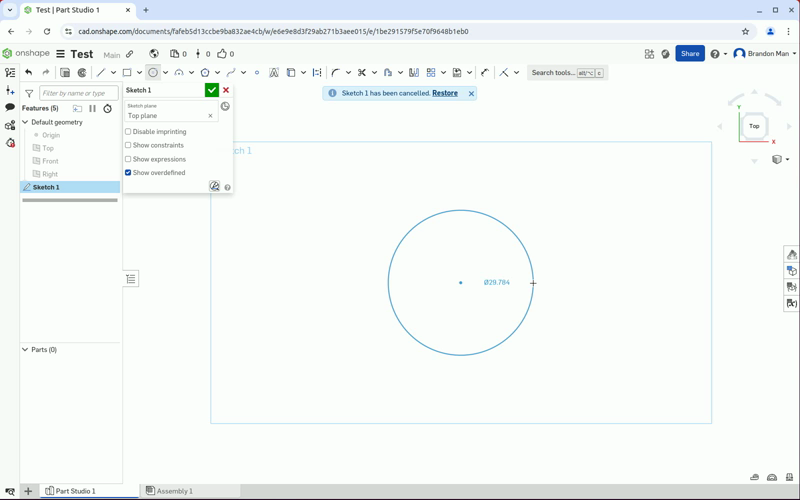
key(esc)
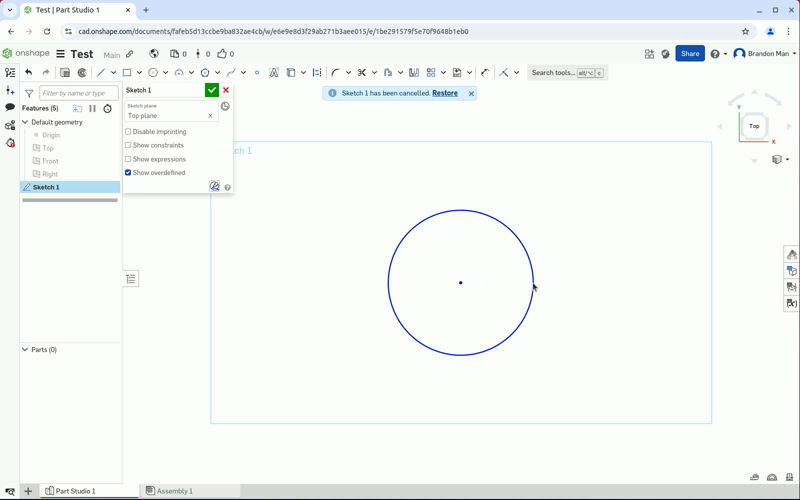
mouse_move(404, 288)
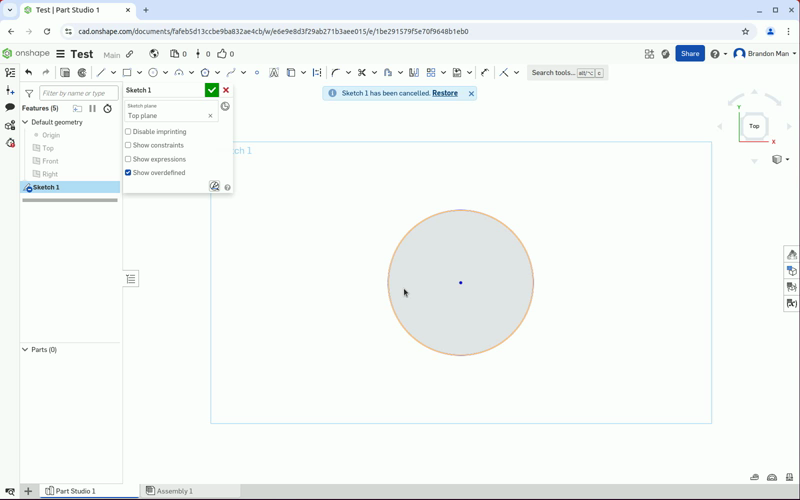
click(404, 288)
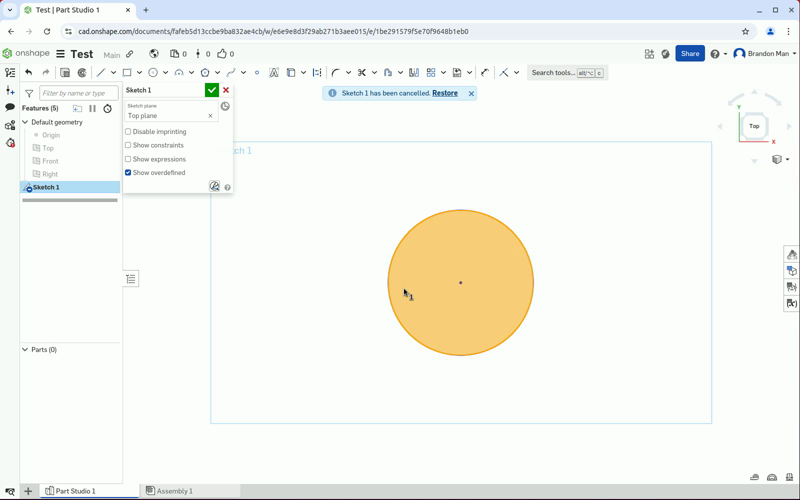
mouse_move(73, 352)
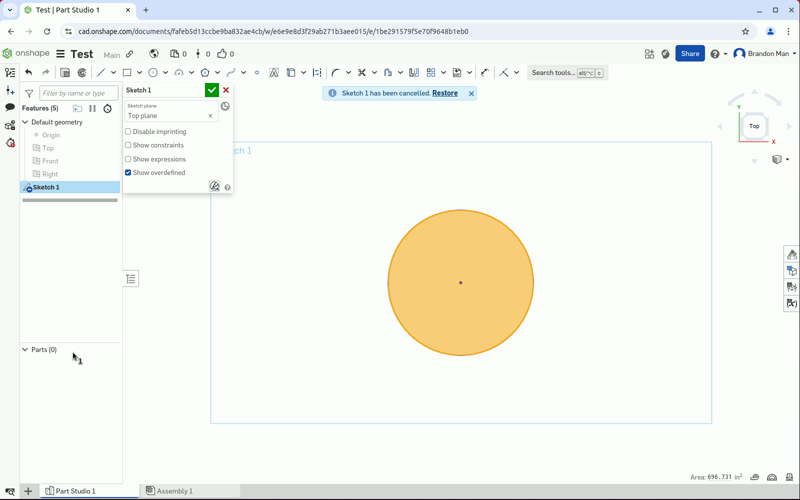
key(shift+y)
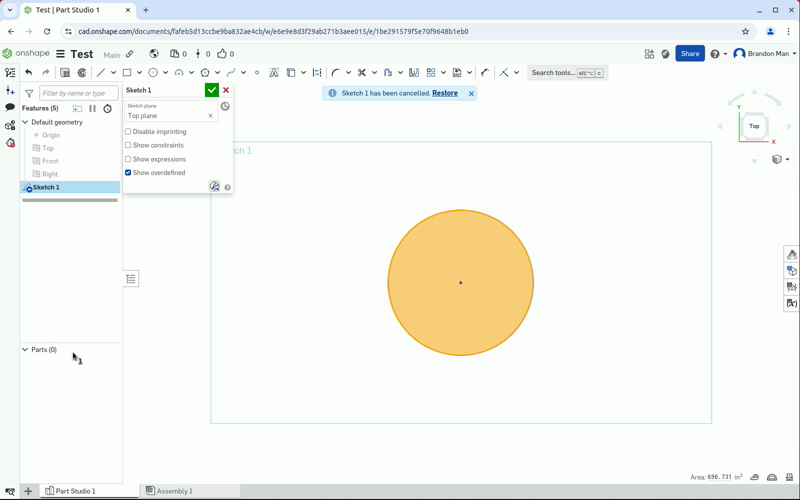
key(shift+e)
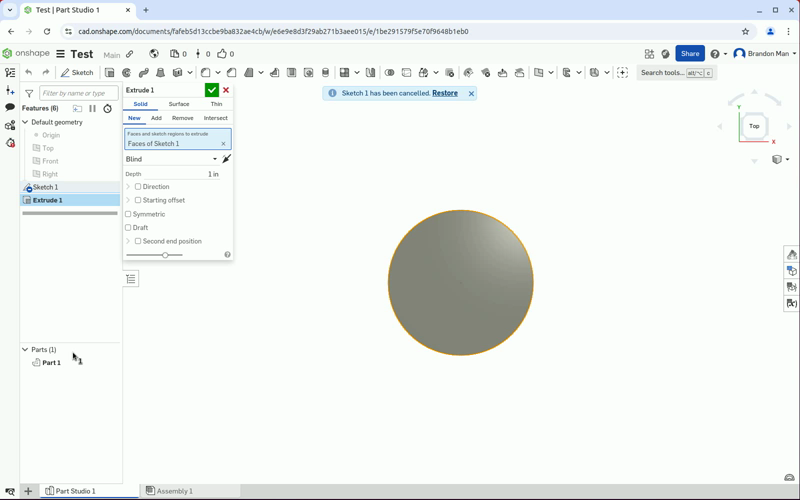
mouse_move(143, 106)
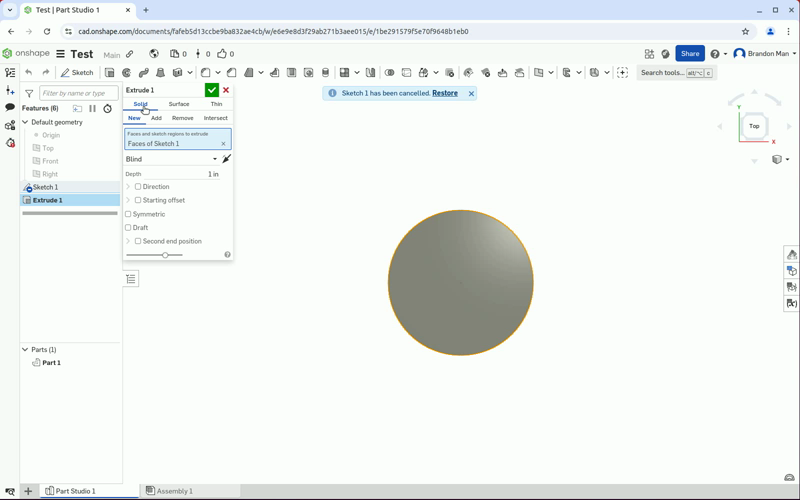
click(143, 106)
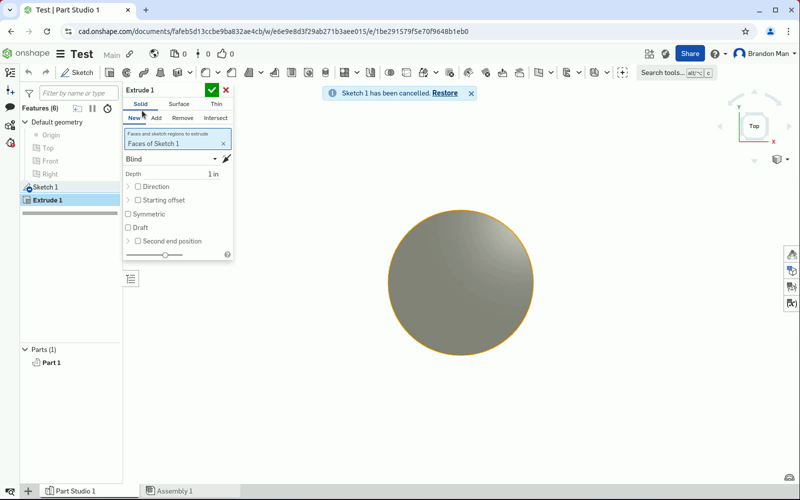
mouse_move(137, 120)
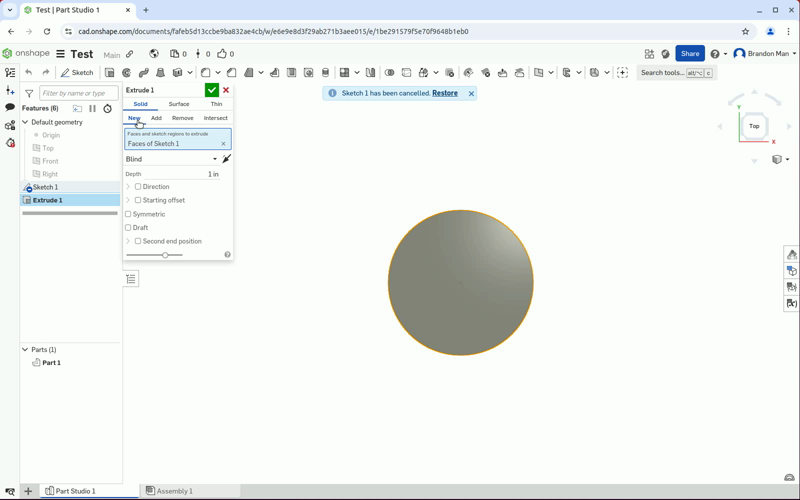
click(137, 120)
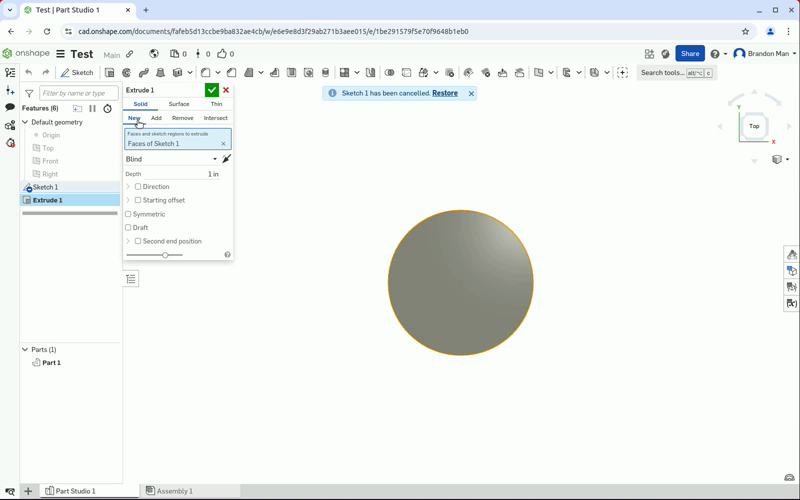
key(tab, 4)
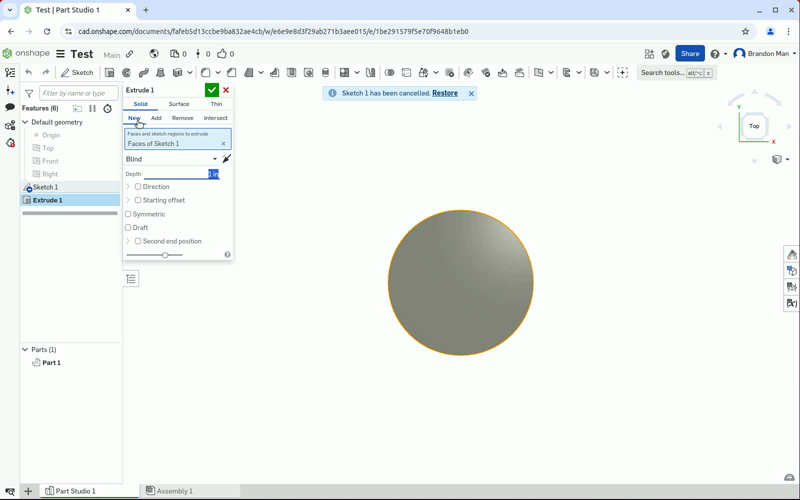
text(8.184)
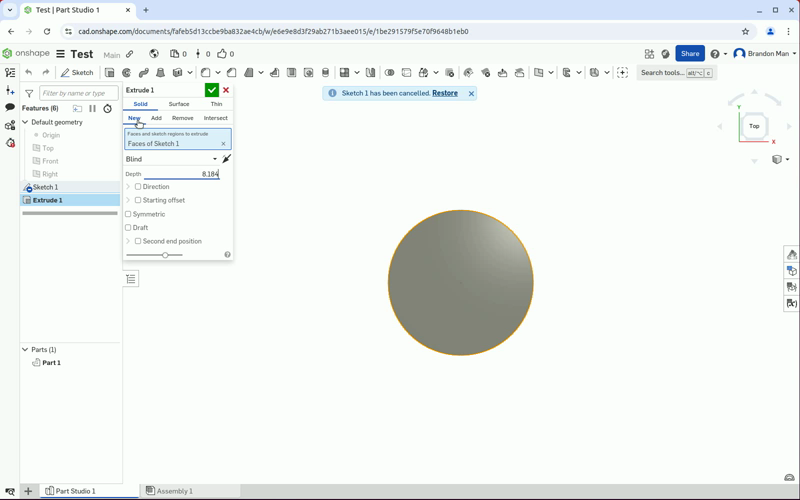
key(enter)
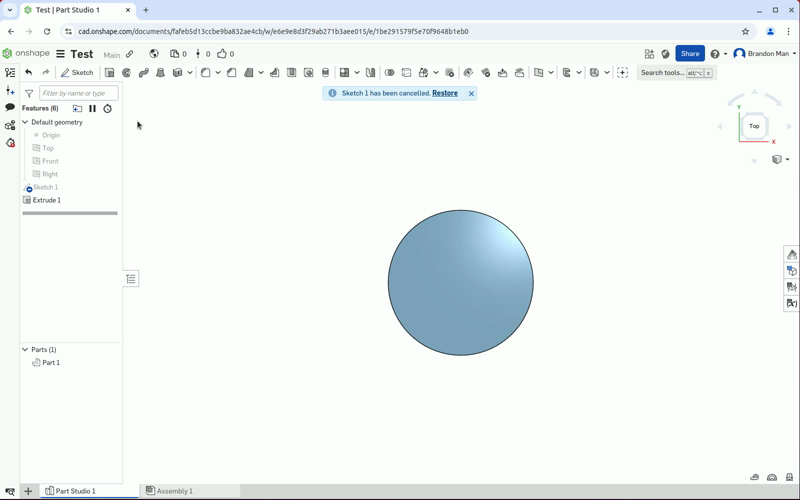
key(shift+h)
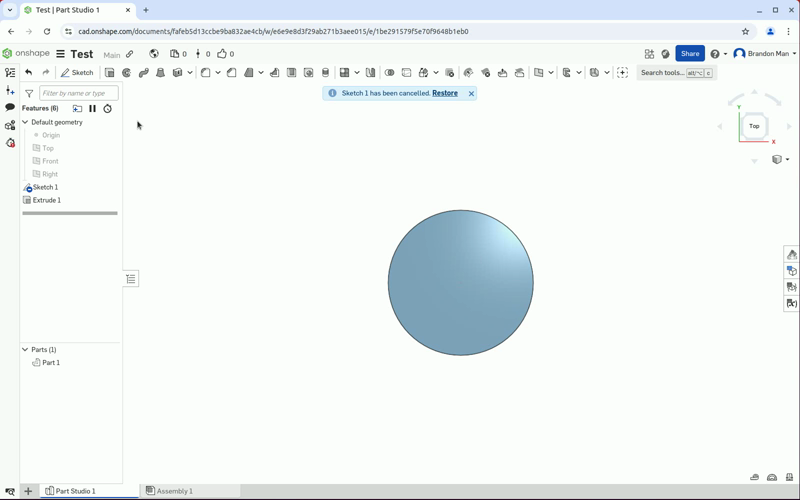
key(shift+h)
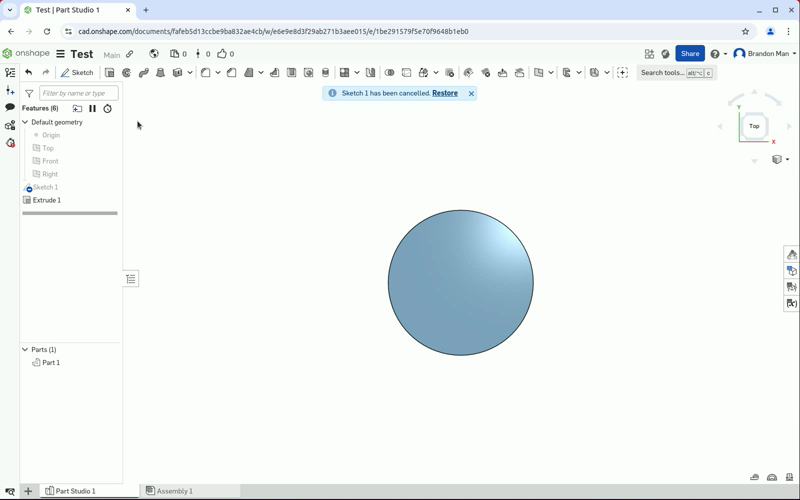
mouse_move(73, 189)
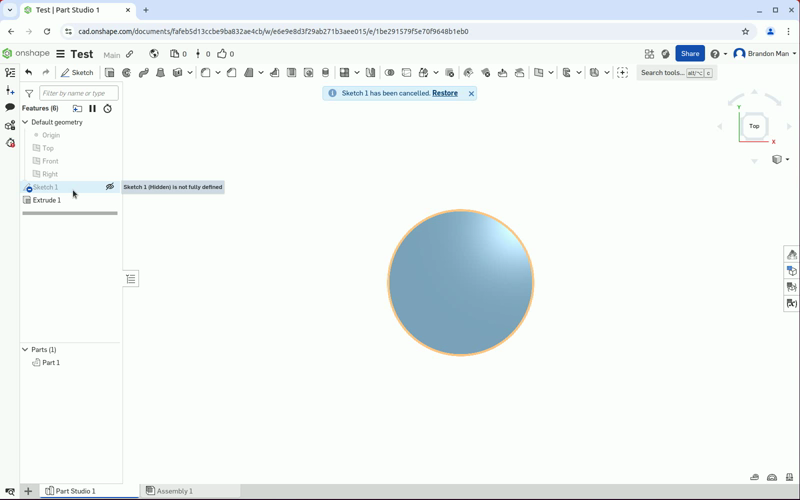
click(73, 189)
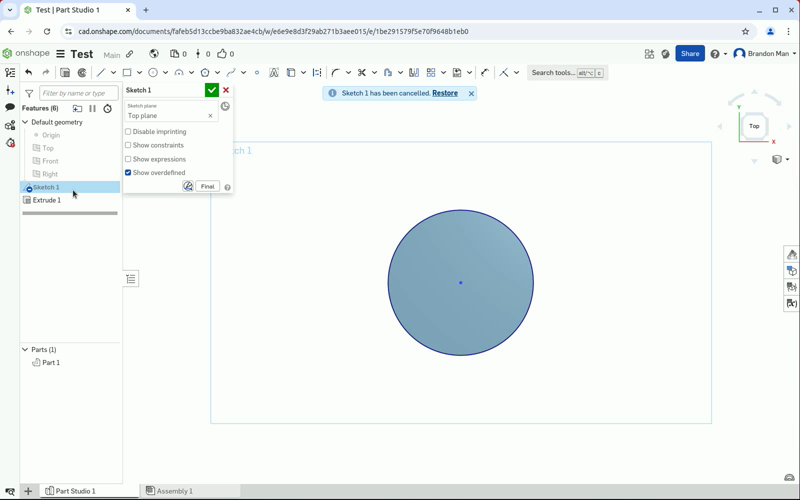
mouse_move(229, 92)
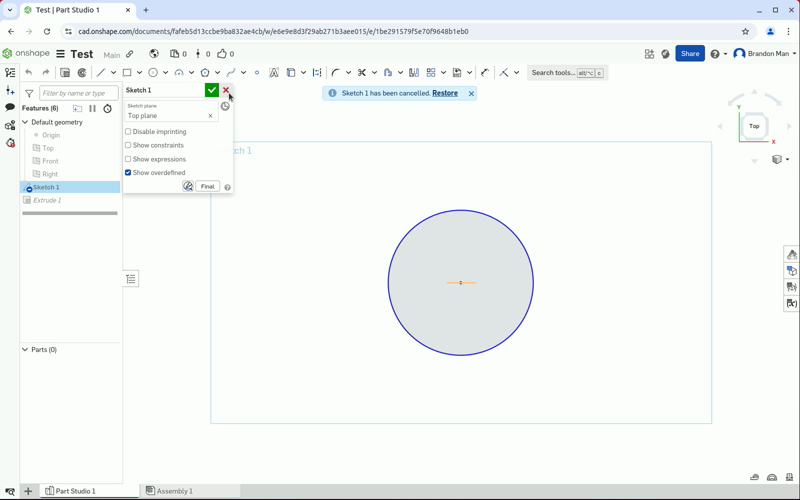
click(229, 92)
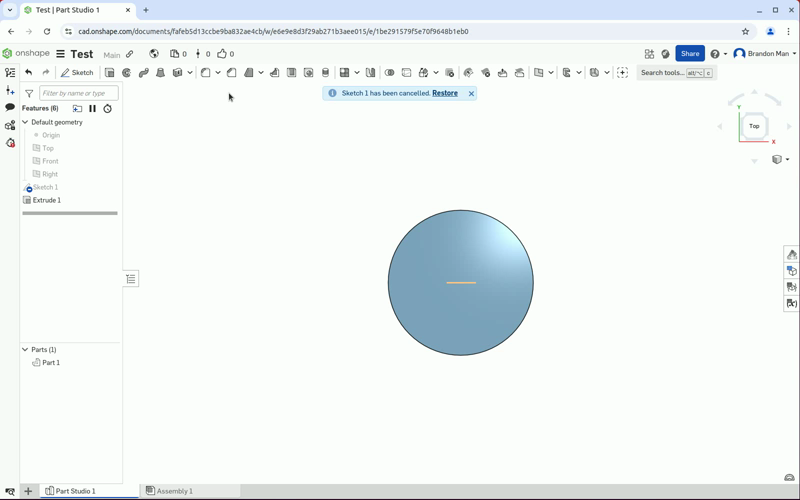
mouse_move(541, 75)
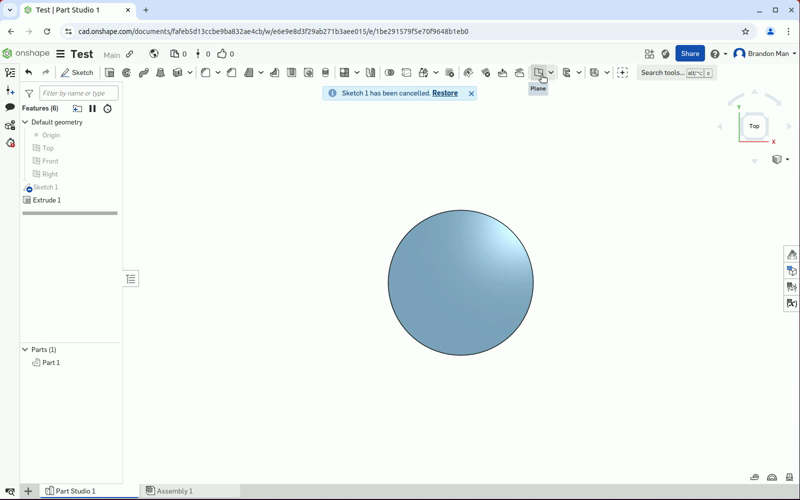
click(541, 75)
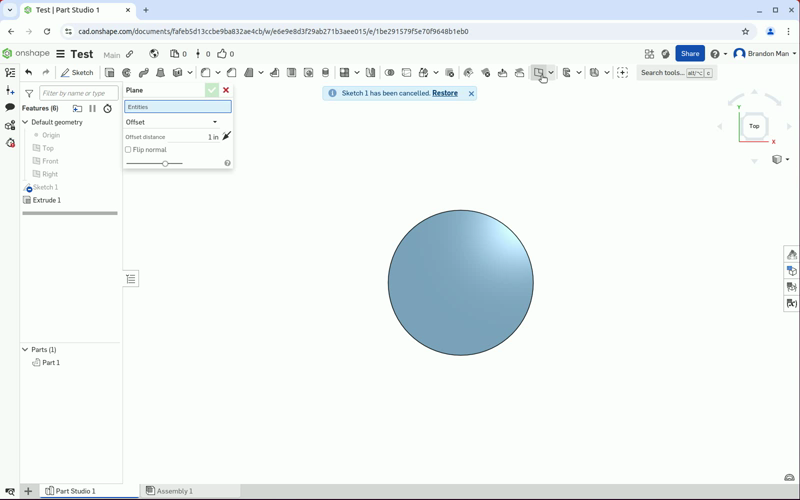
mouse_move(73, 150)
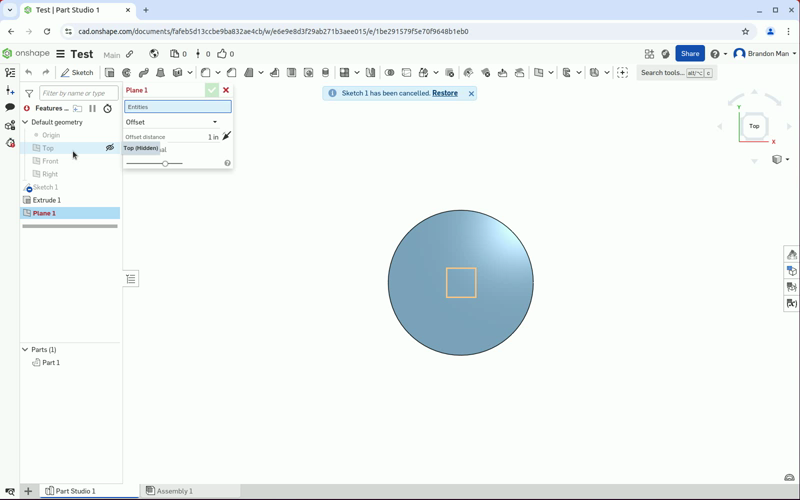
click(73, 150)
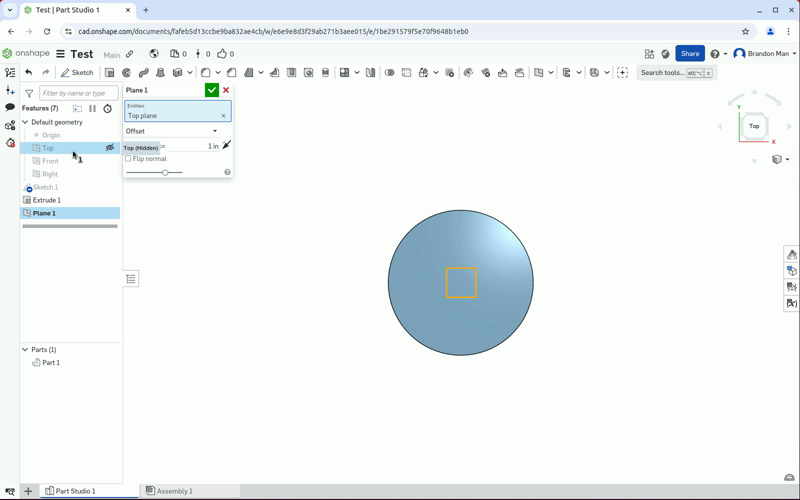
key(tab, 2)
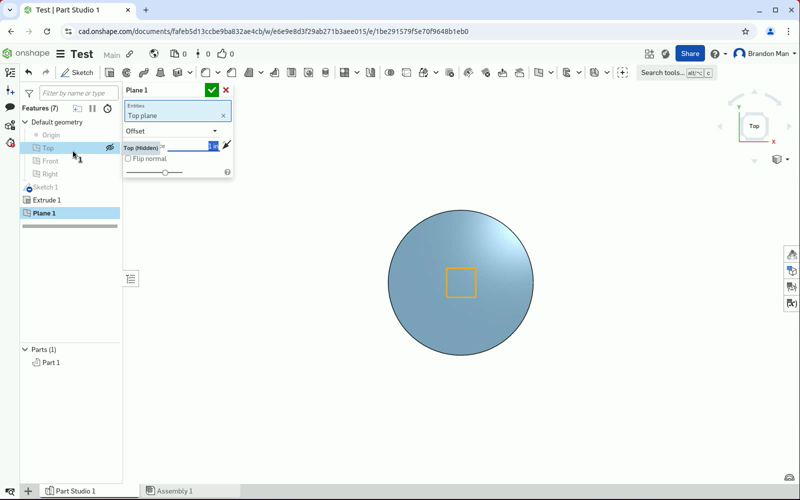
text(8.196)
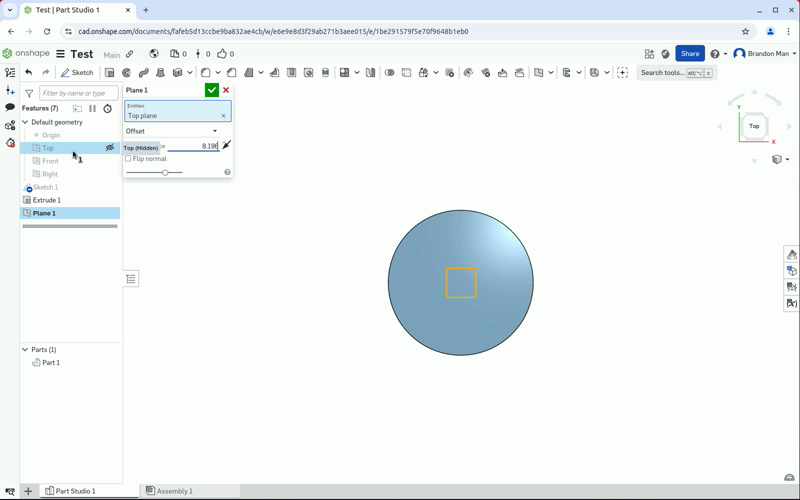
key(enter, 2)
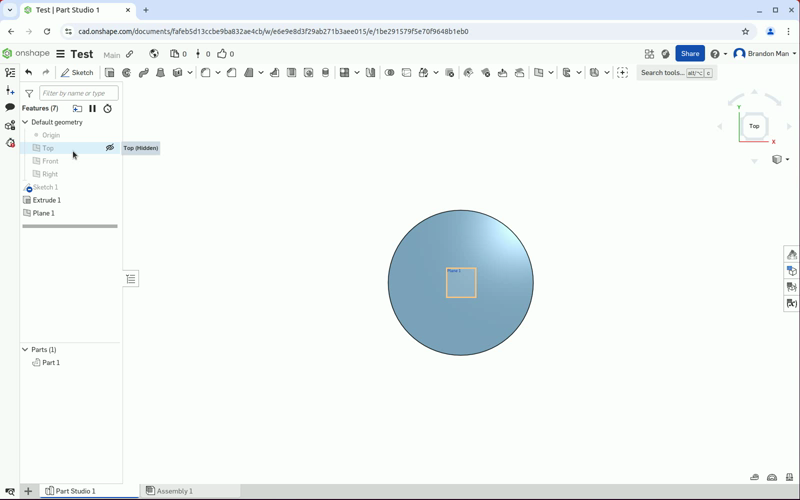
key(shift+s)
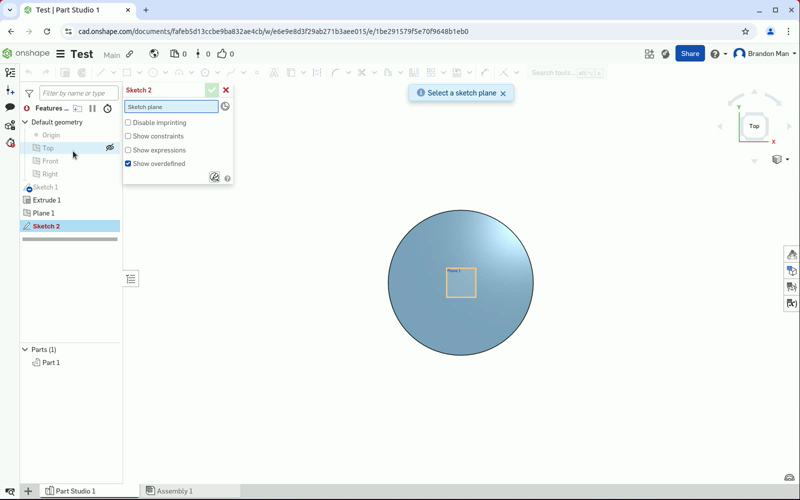
mouse_move(73, 215)
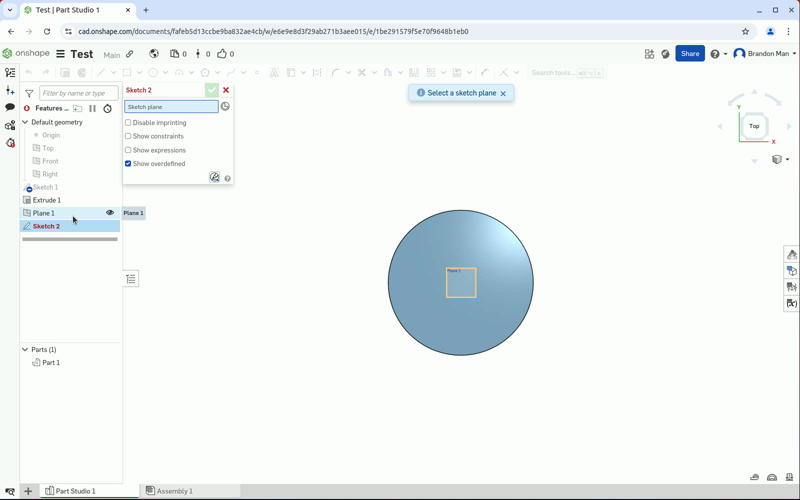
click(73, 215)
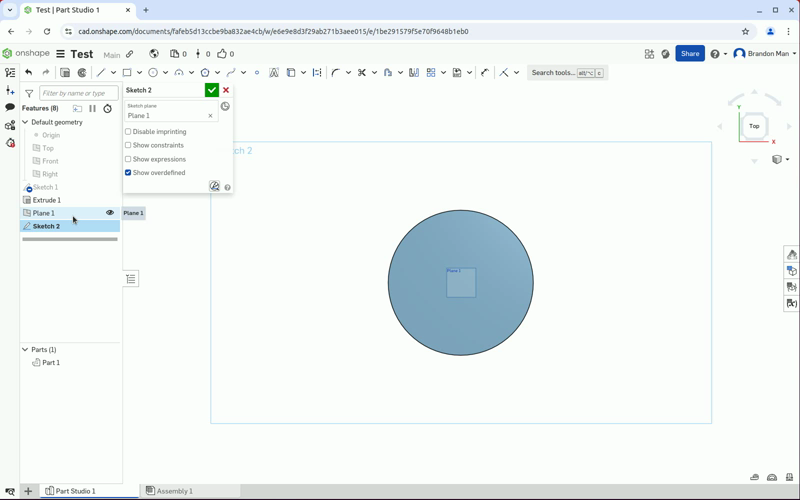
mouse_move(73, 352)
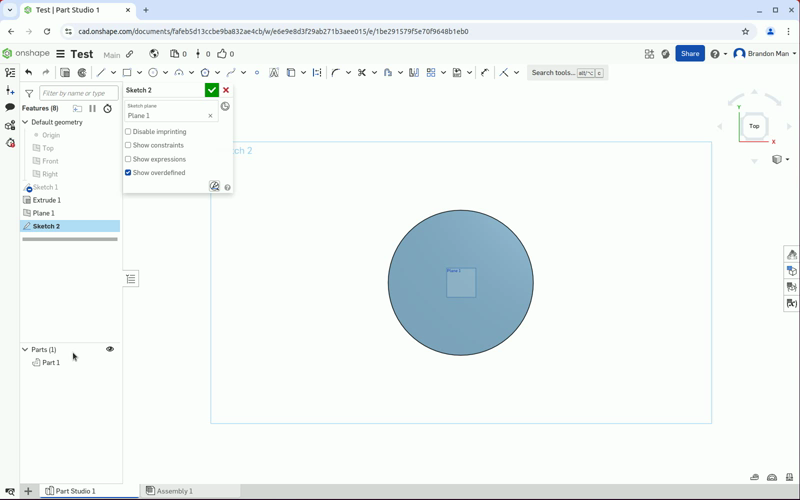
key(y)
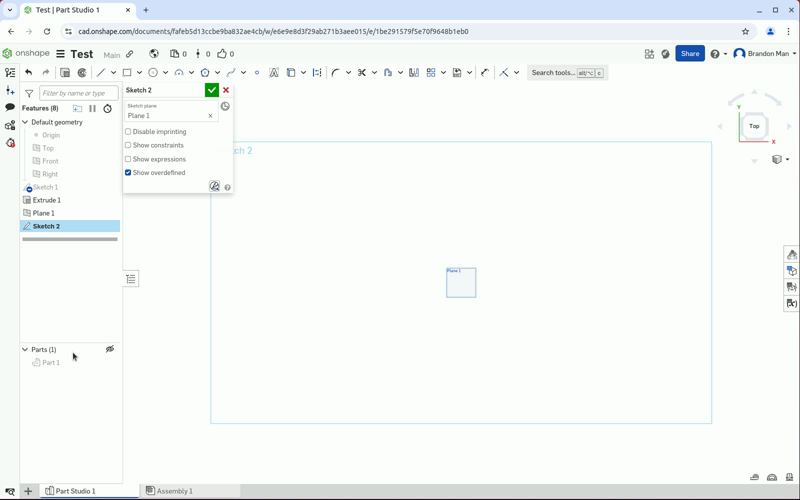
key(c)
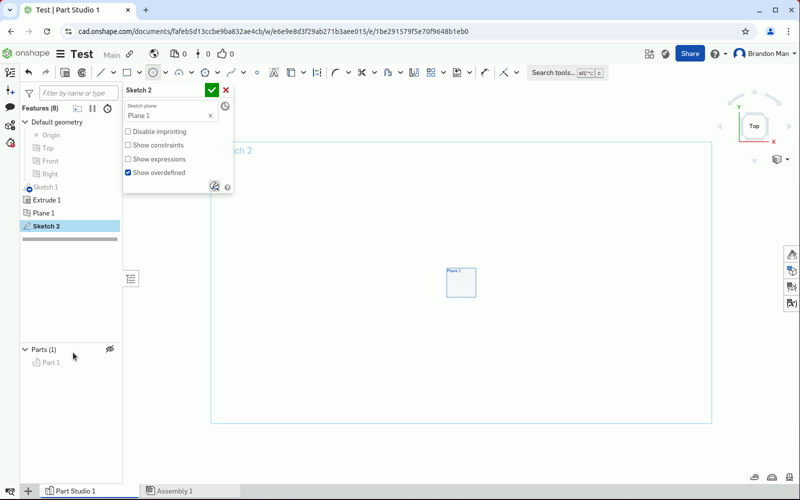
key_down(shift)
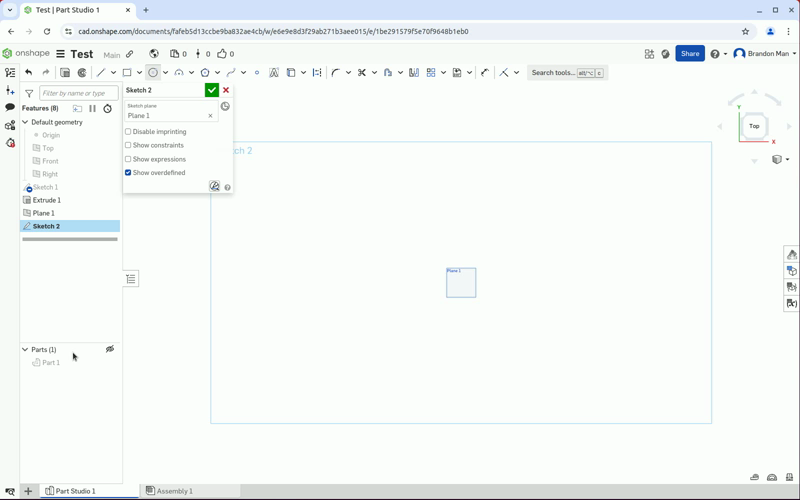
mouse_move(460, 282)
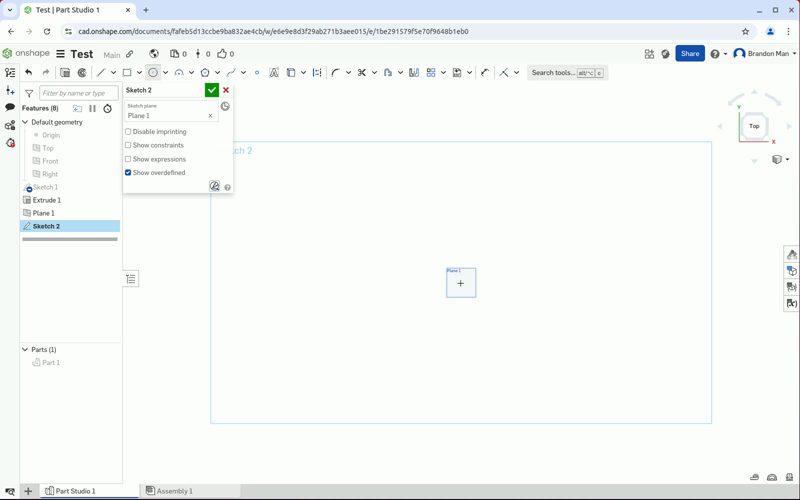
click(460, 282)
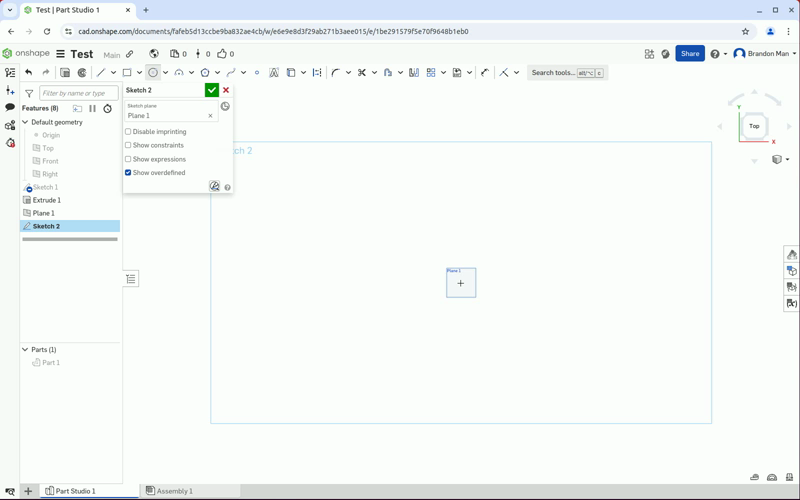
key_up(shift)
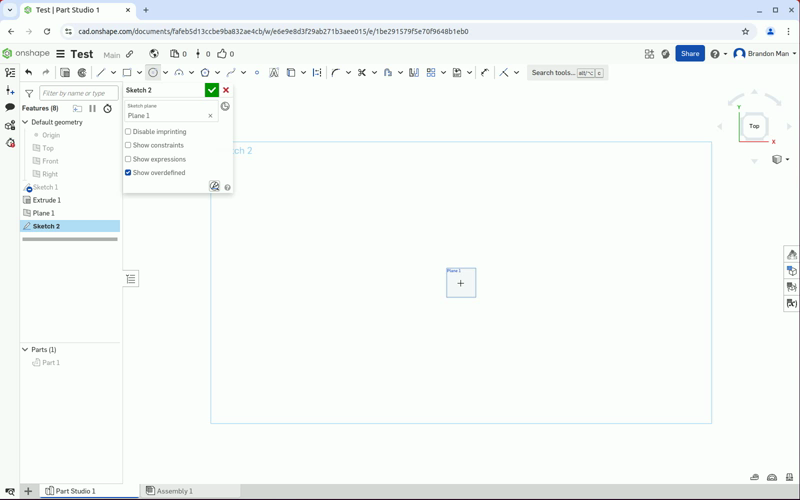
mouse_move(511, 282)
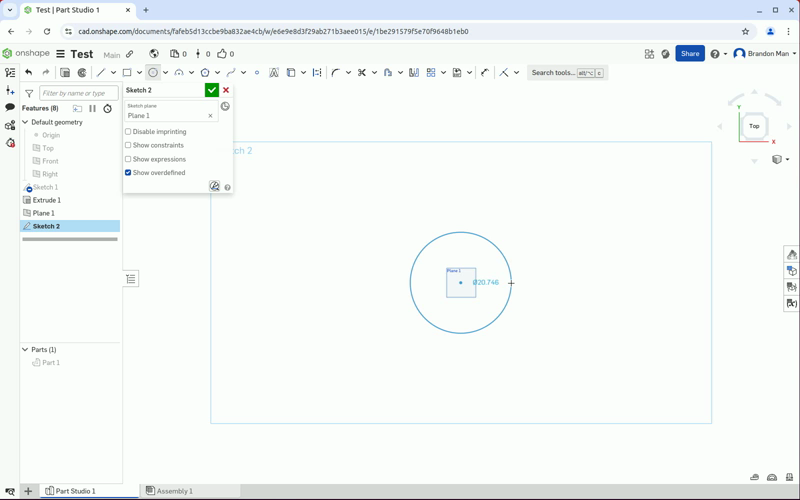
click(511, 282)
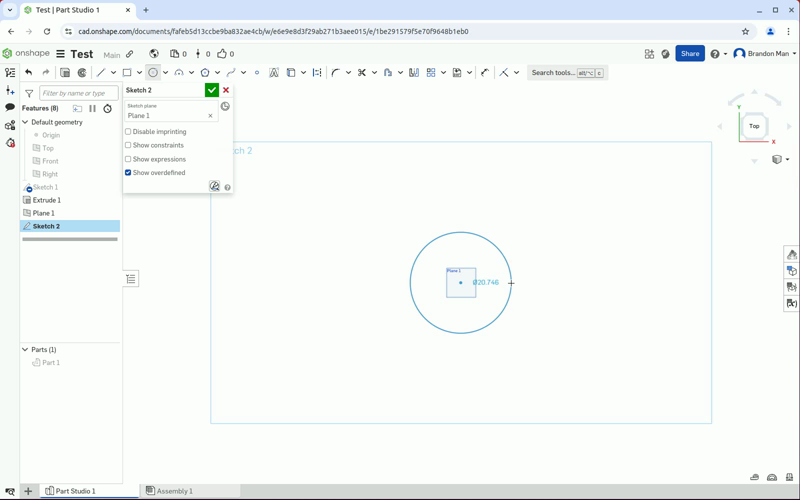
key(esc)
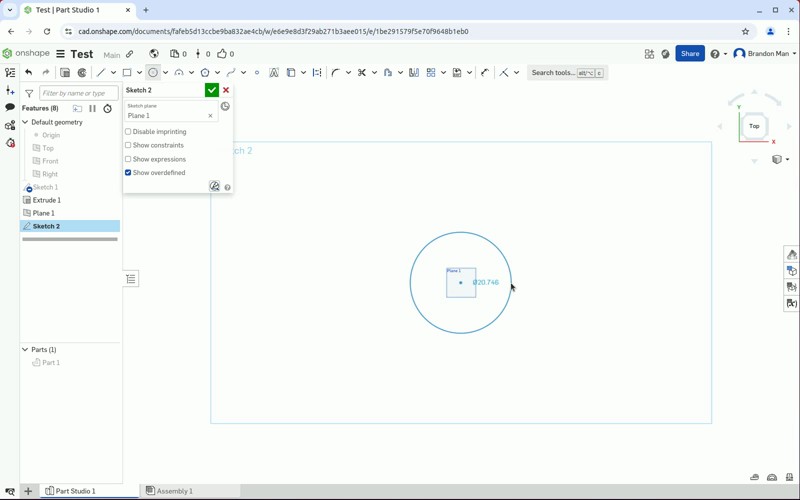
mouse_move(439, 261)
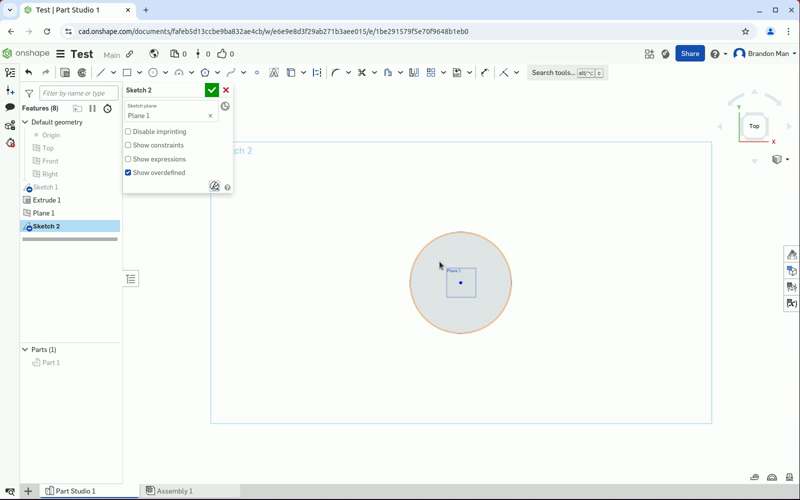
click(439, 261)
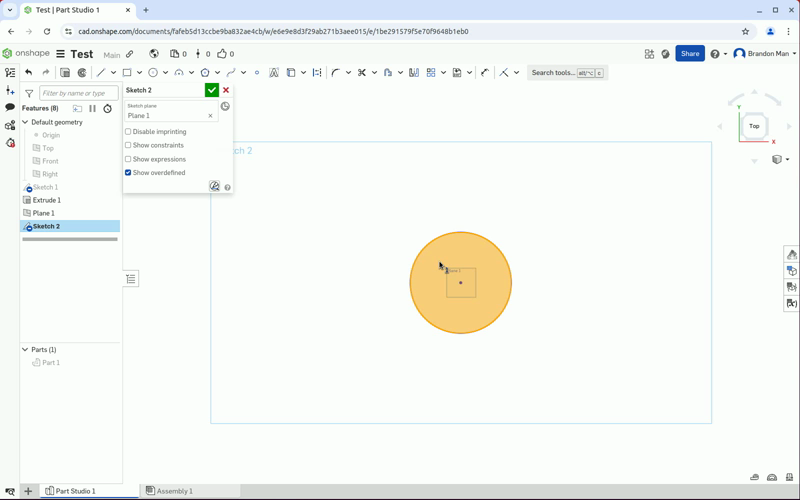
mouse_move(73, 352)
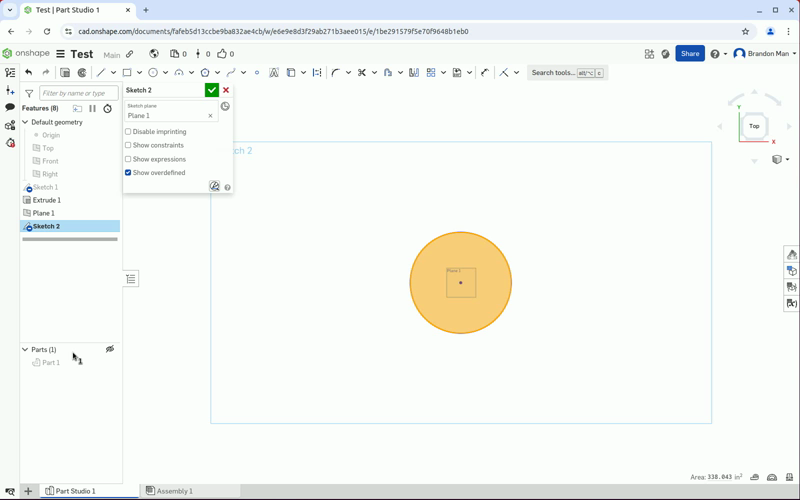
key(shift+y)
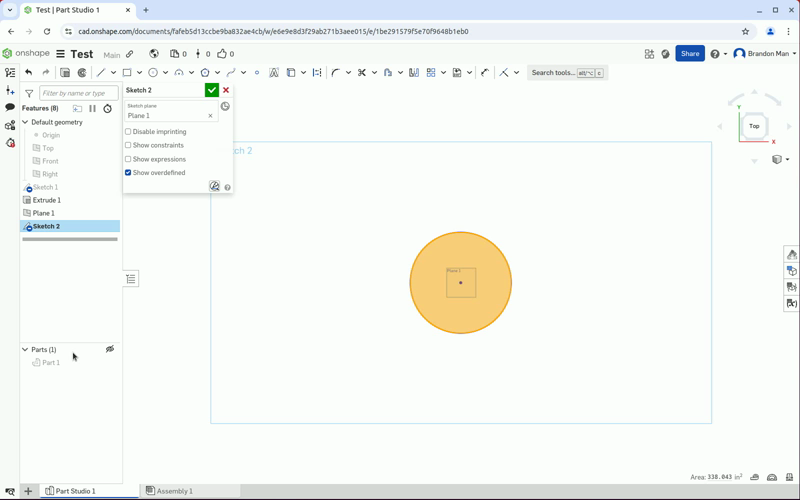
key(shift+e)
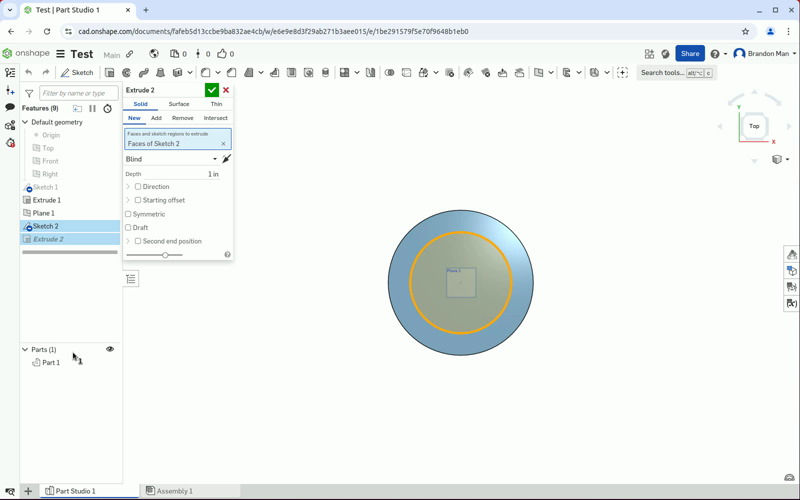
mouse_move(143, 106)
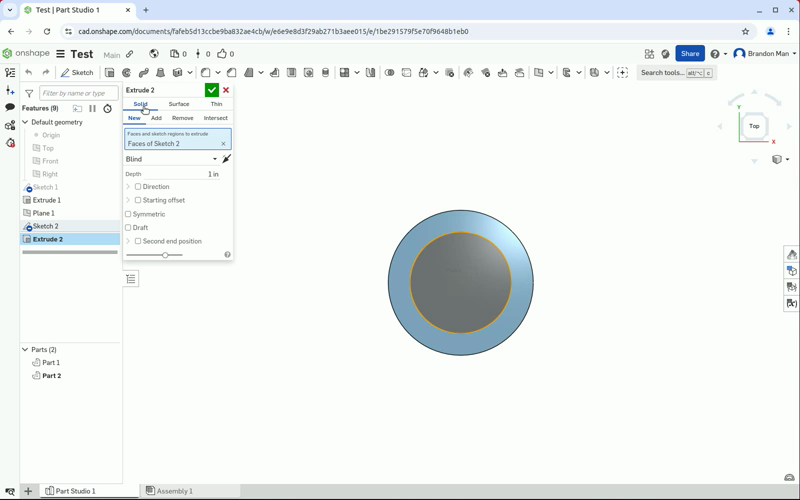
click(143, 106)
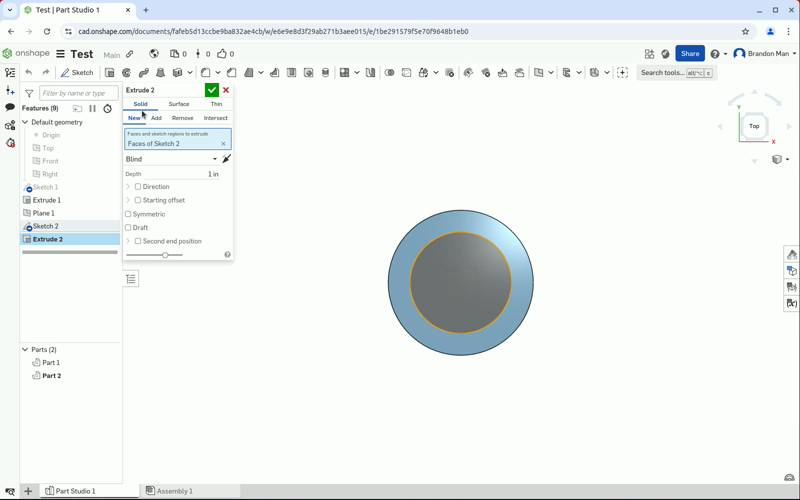
mouse_move(137, 120)
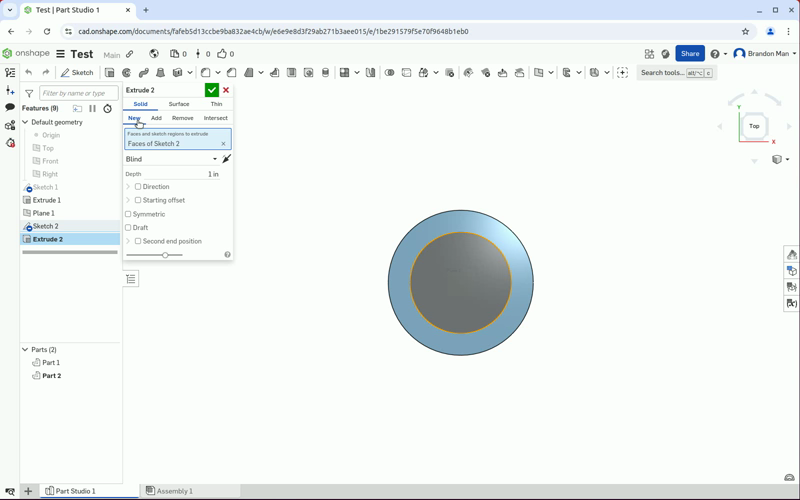
click(137, 120)
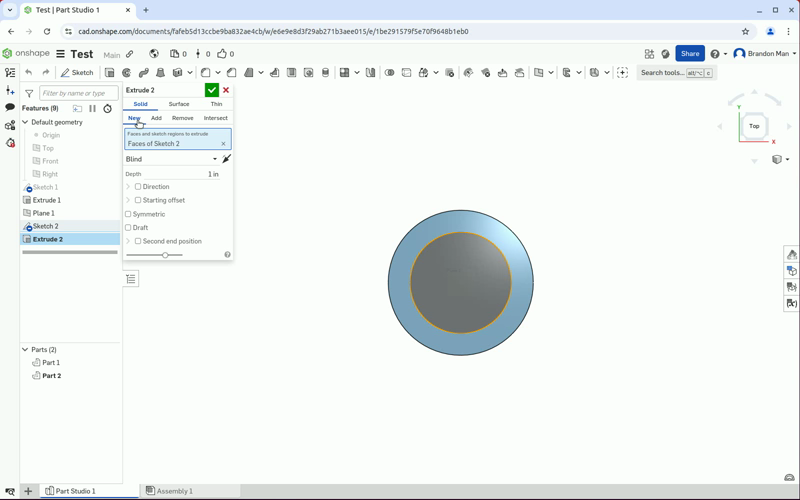
key(tab, 4)
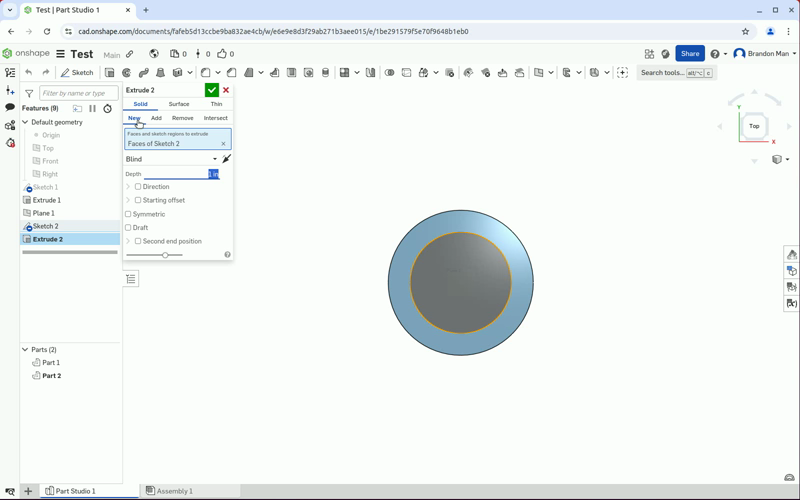
text(11.554)
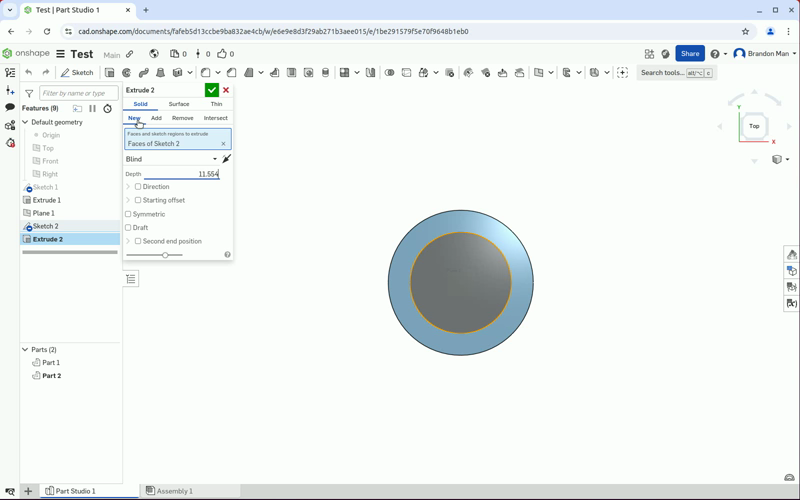
key(enter)
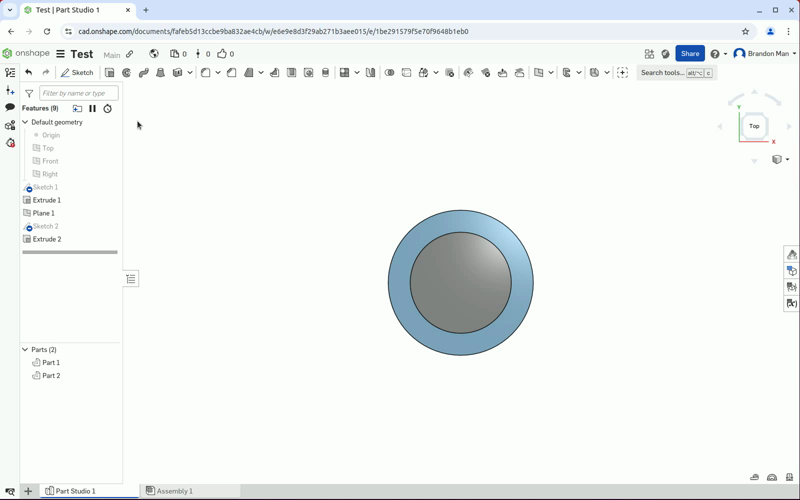
key(shift+h)
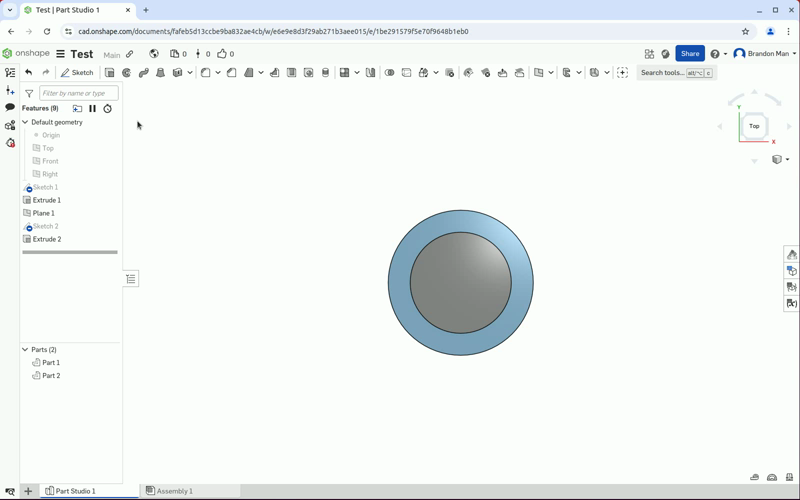
key(shift+h)
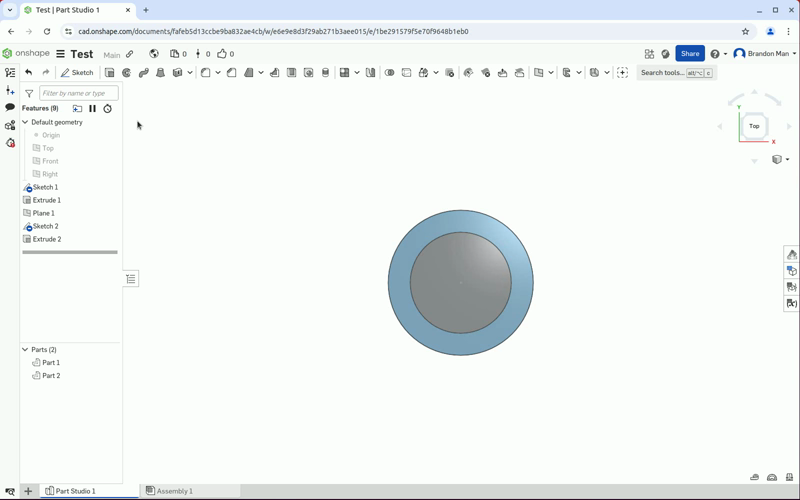
key(shift+7)
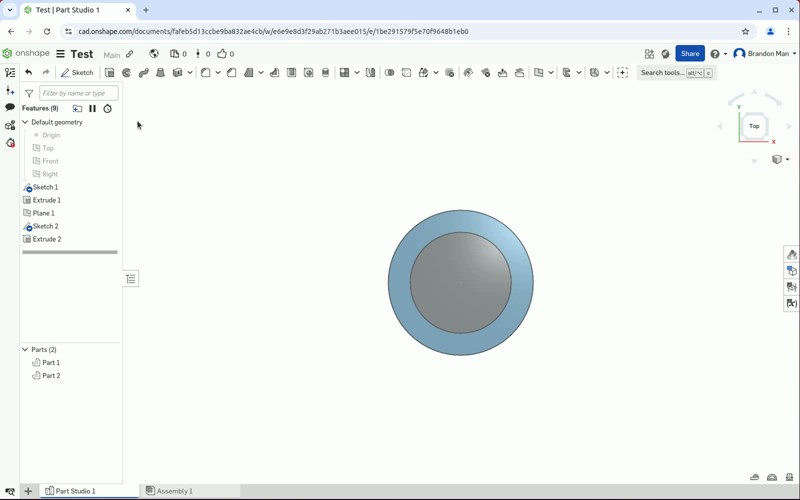
key(up, 3)
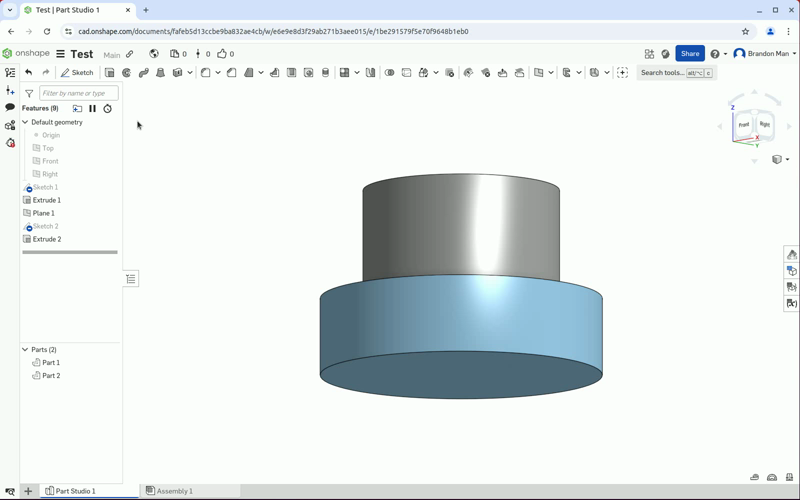
key(left, 3)
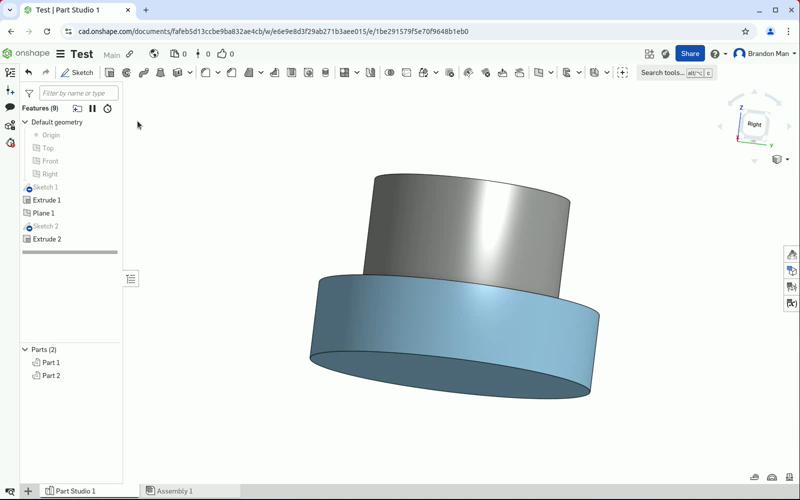
key(right, 3)
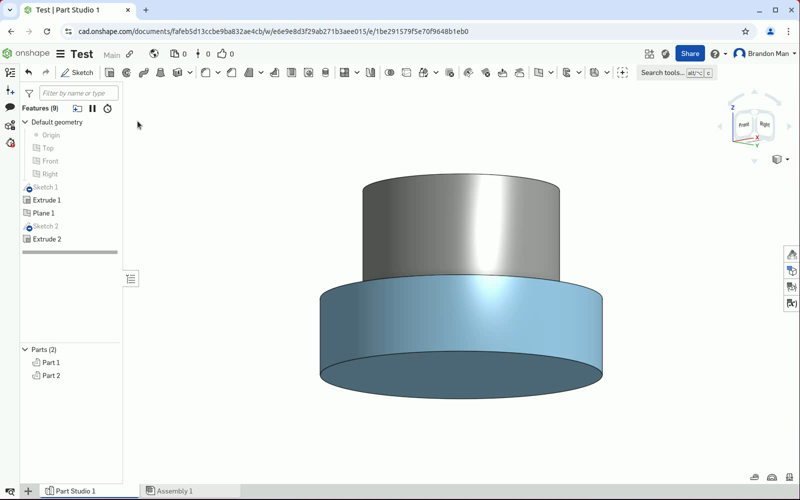
key(down, 3)
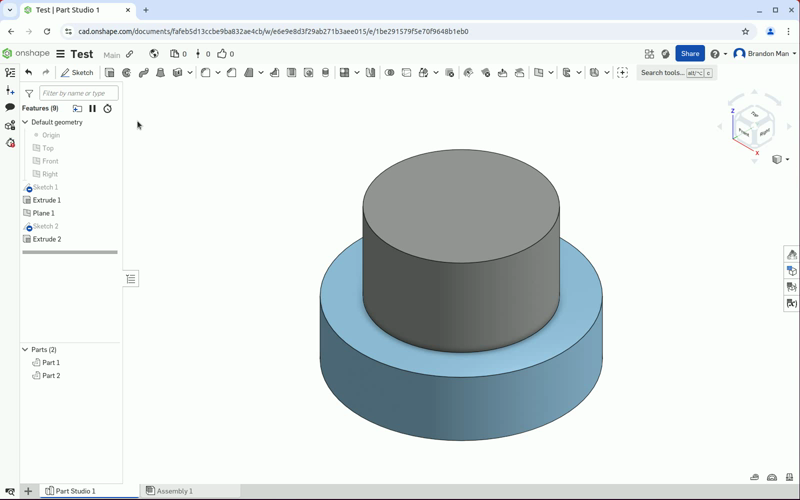
mouse_move(73, 189)
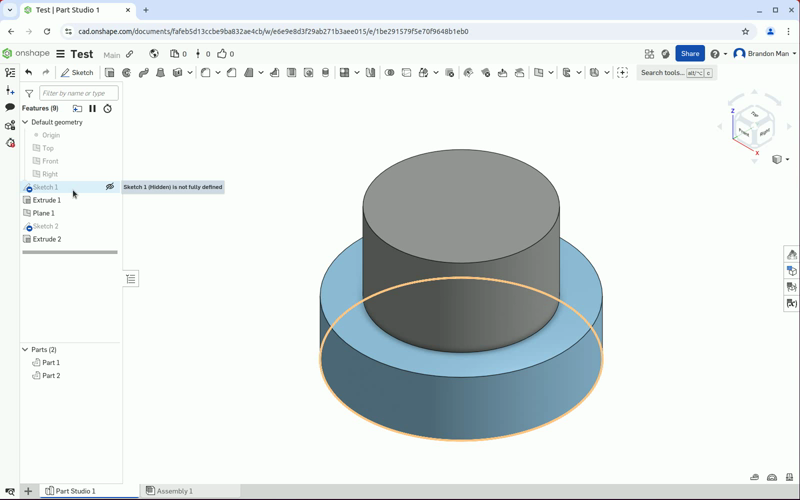
click(73, 189)